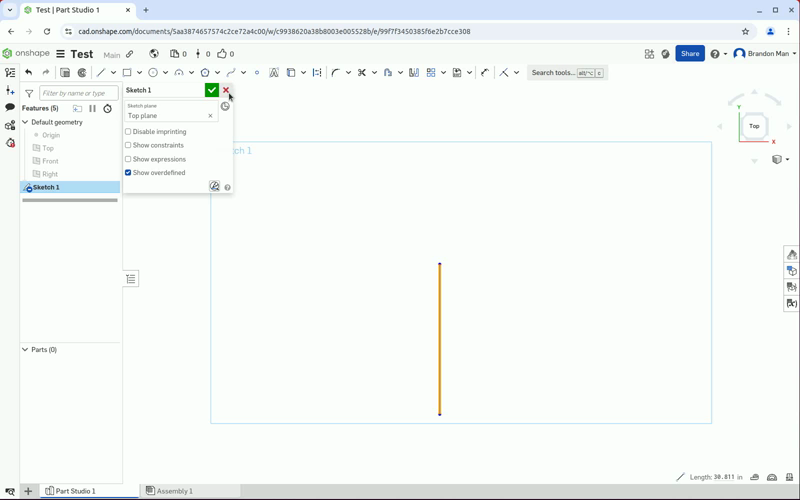
key(shift+h)
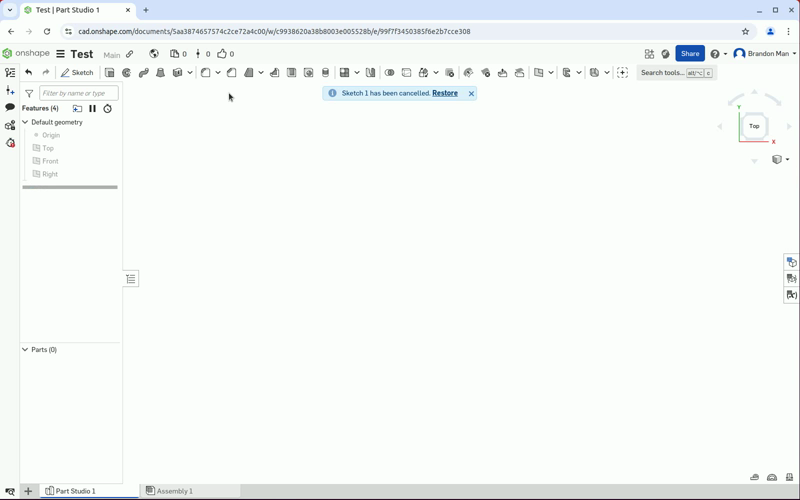
mouse_move(73, 352)
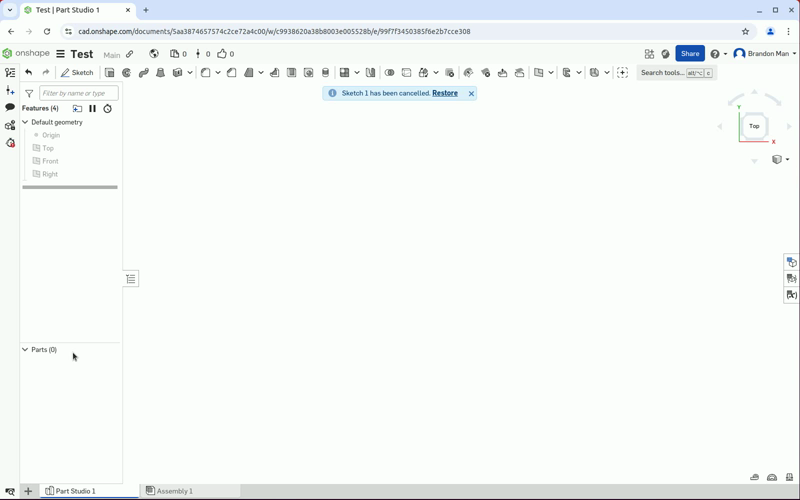
key(y)
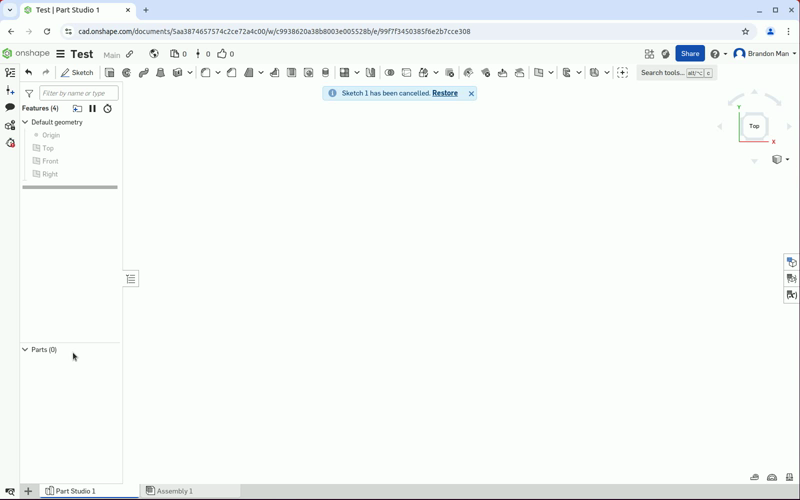
key(shift+p)
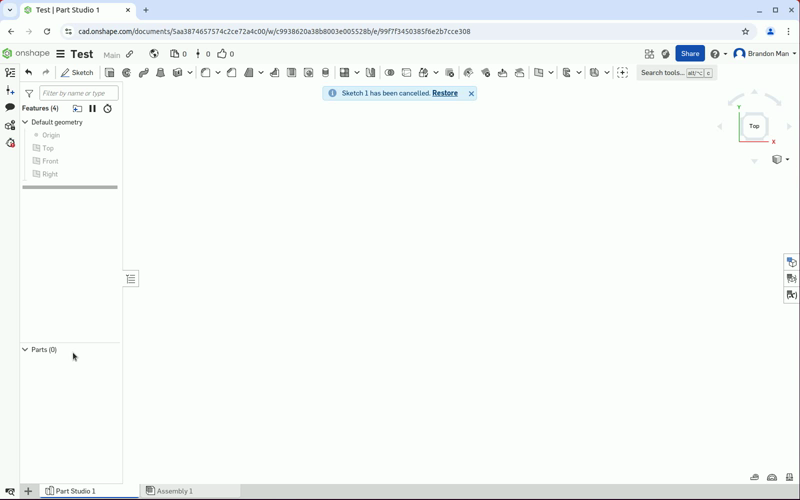
key(space)
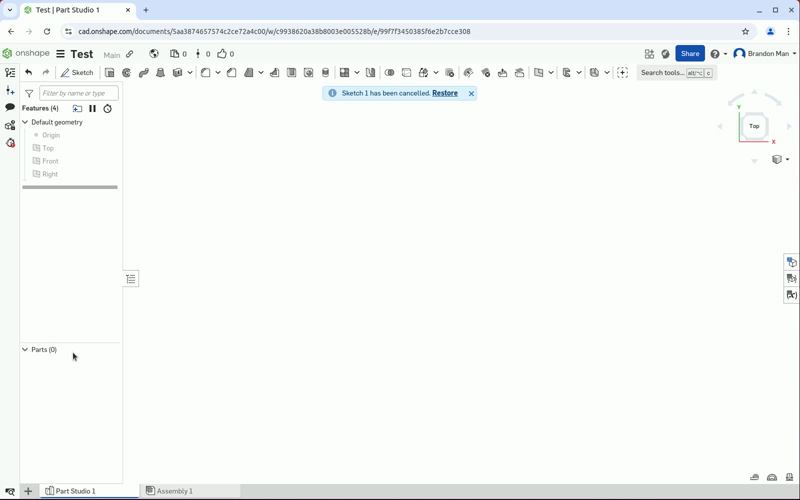
key_down(shift)
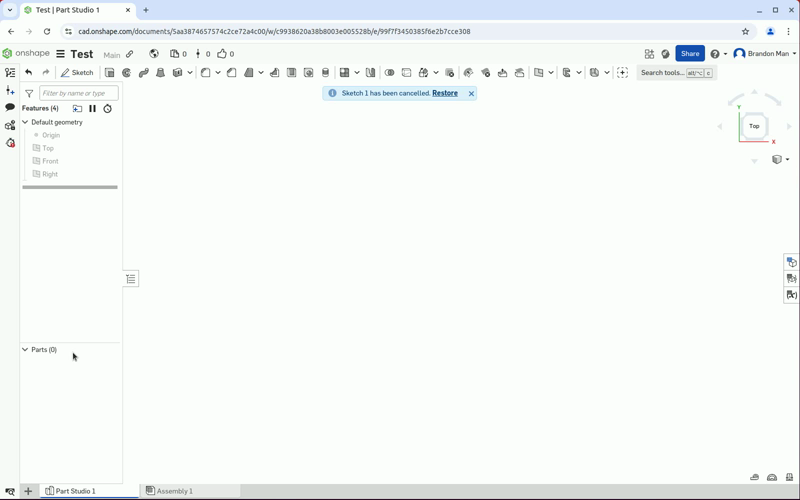
key(up)
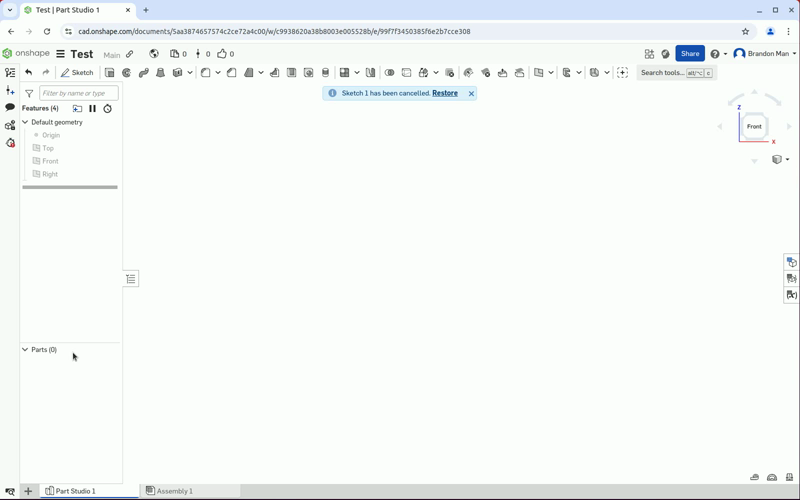
key_up(shift)
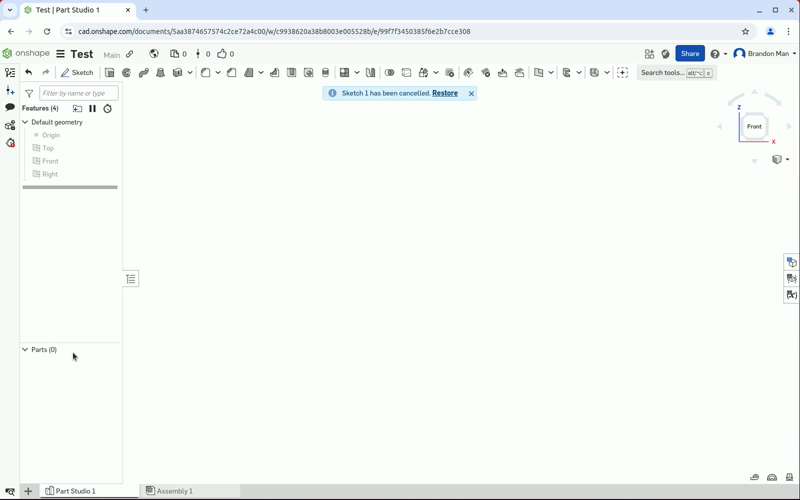
mouse_move(73, 352)
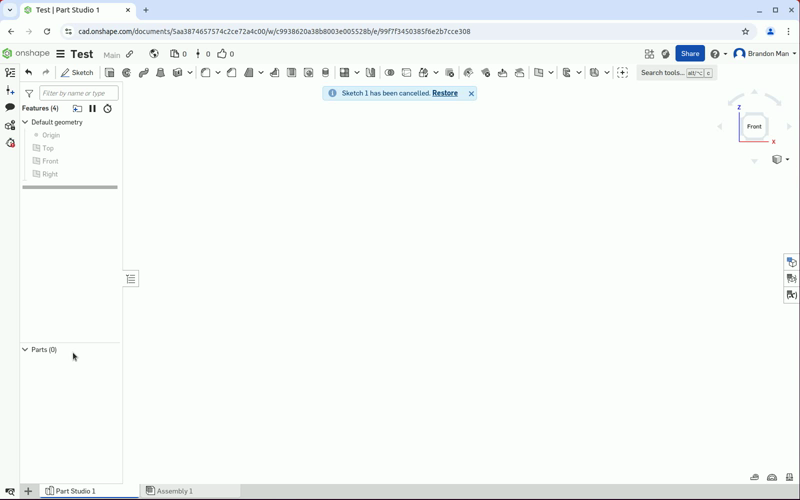
key(shift+y)
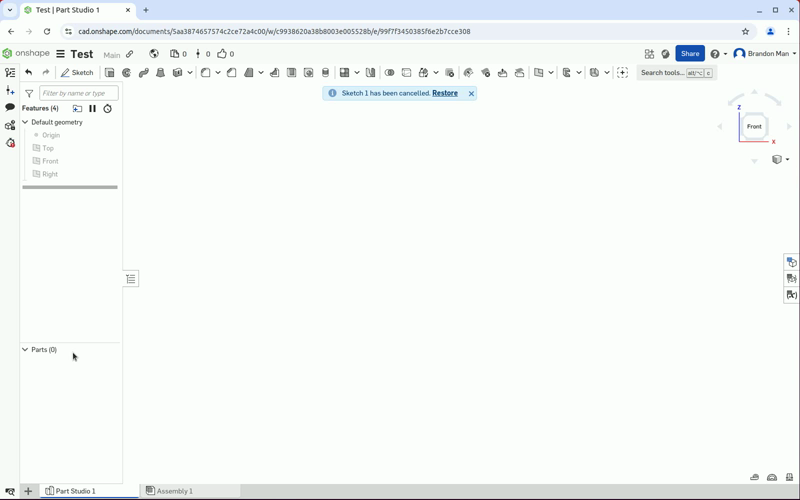
key(shift+s)
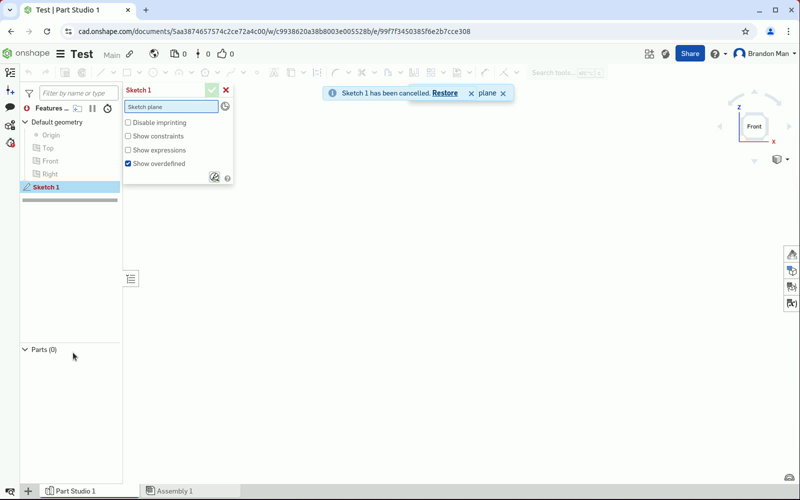
mouse_move(73, 163)
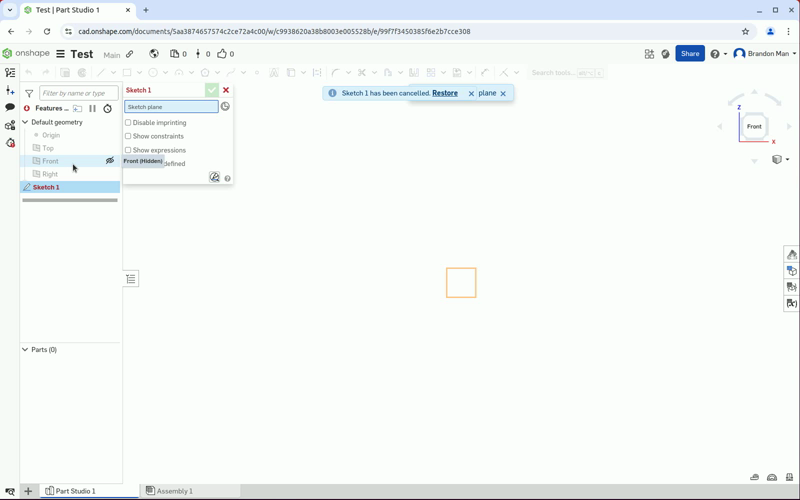
click(73, 163)
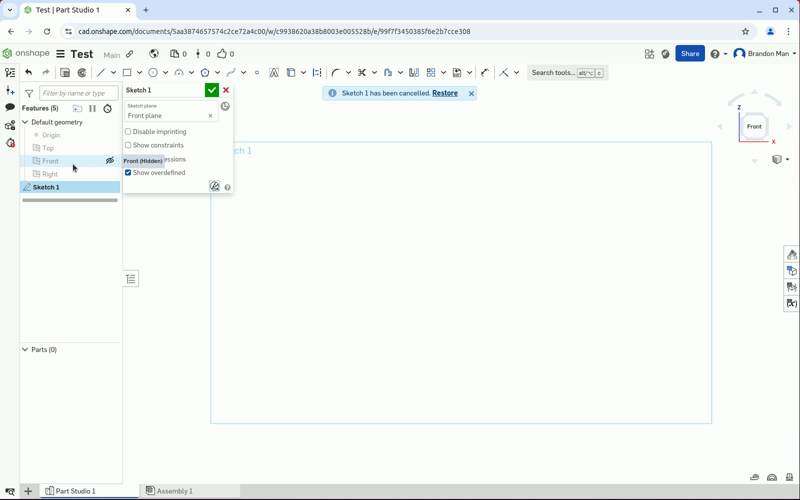
mouse_move(73, 352)
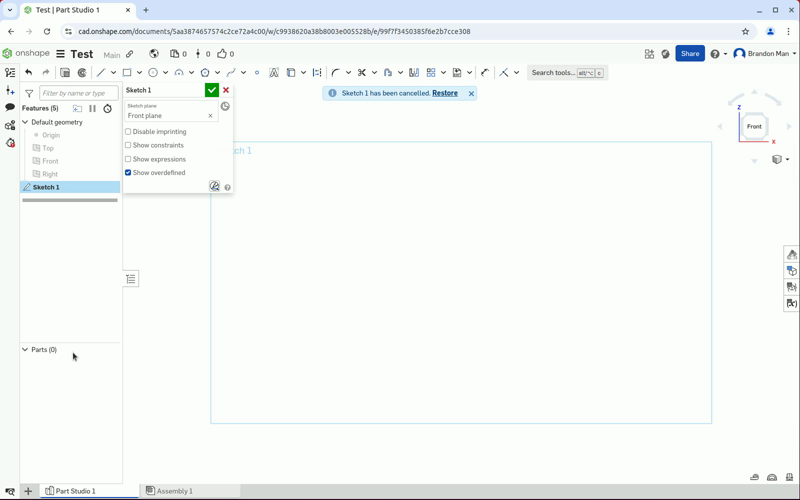
key(y)
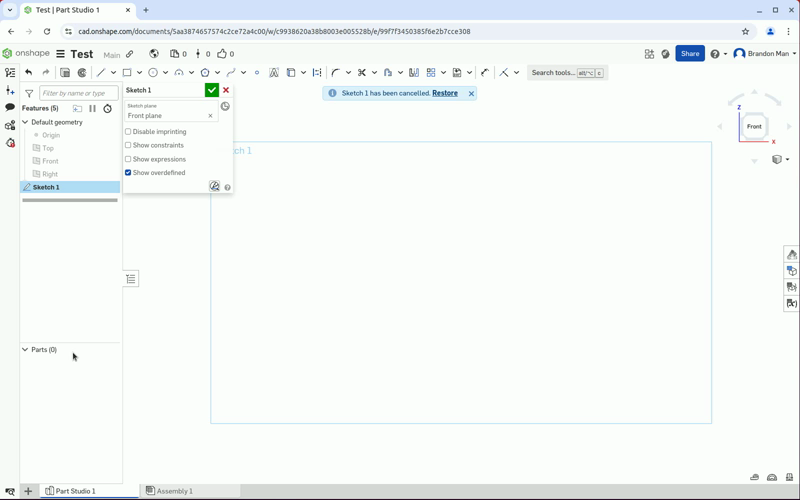
key(c)
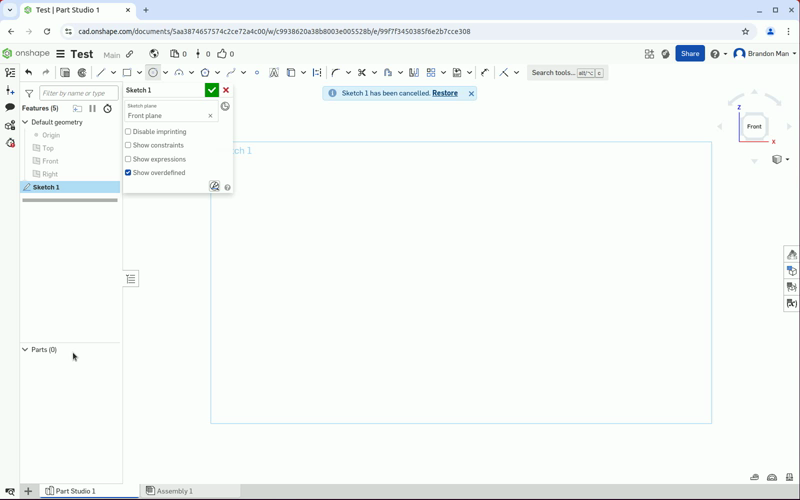
key_down(shift)
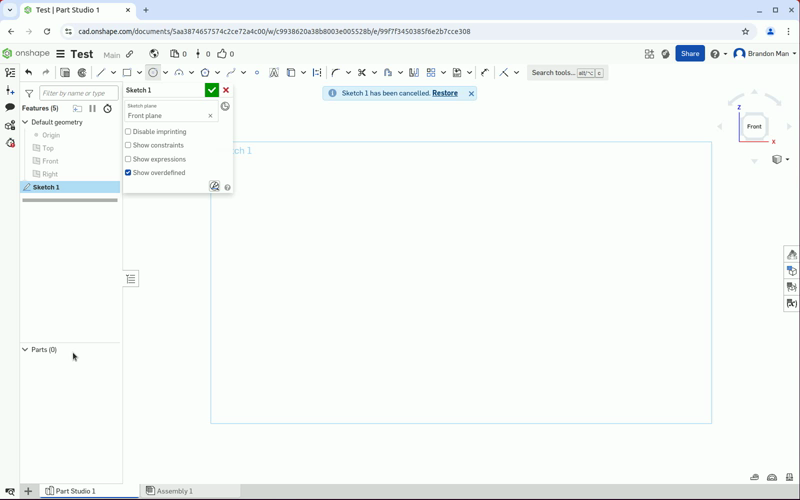
mouse_move(461, 282)
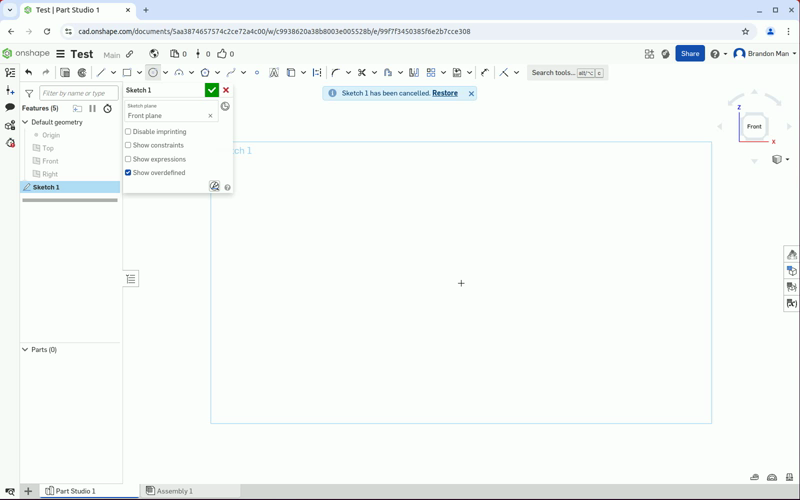
click(461, 282)
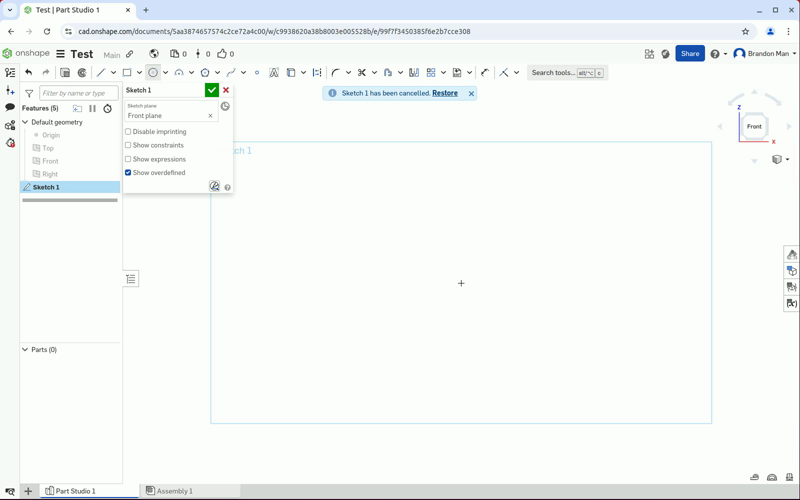
key_up(shift)
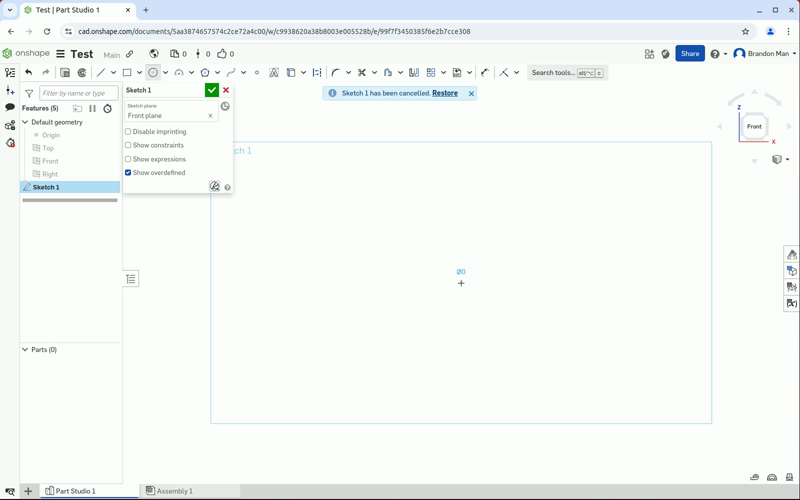
mouse_move(572, 282)
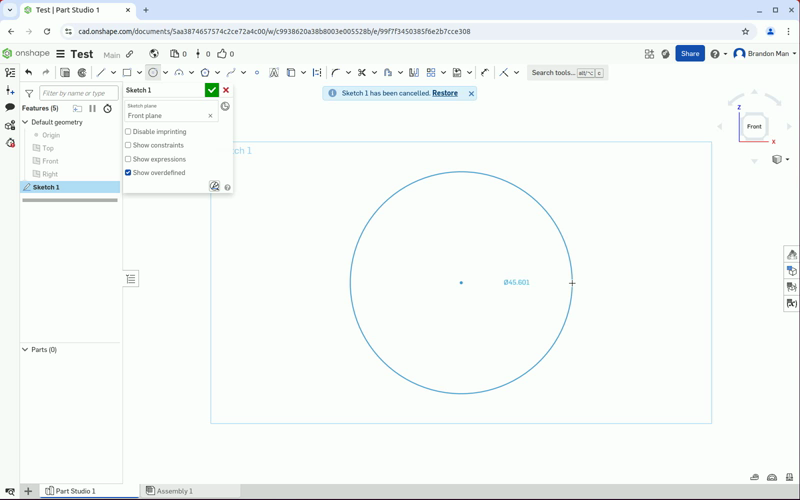
click(572, 282)
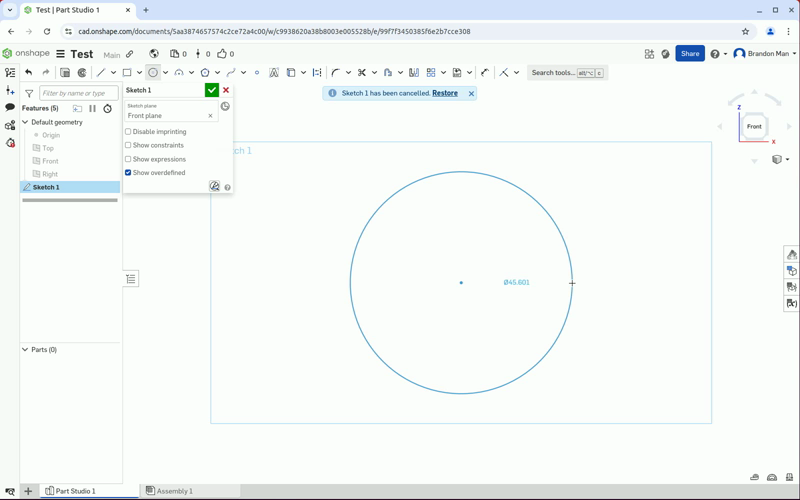
key(esc)
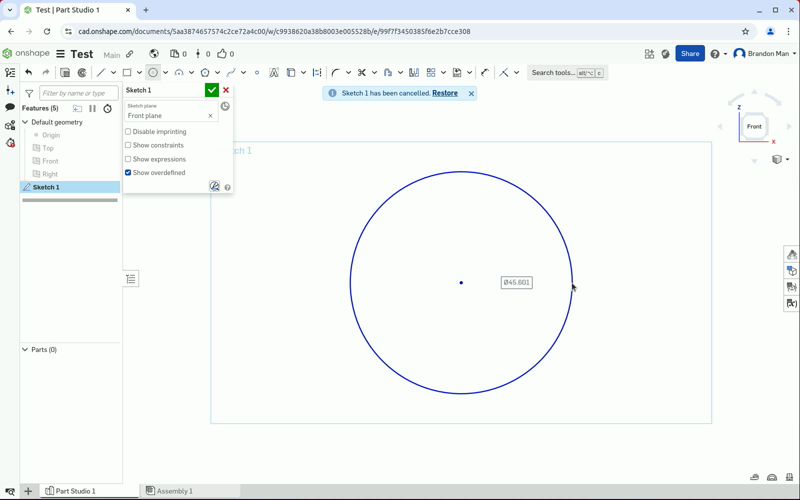
mouse_move(456, 289)
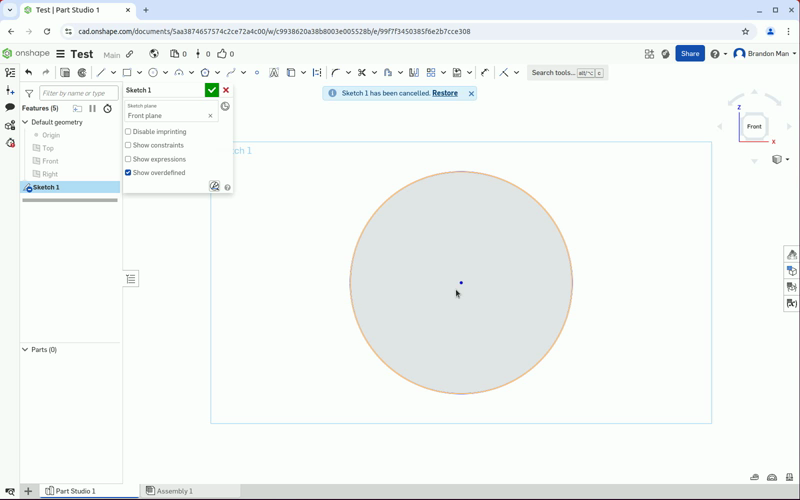
click(456, 289)
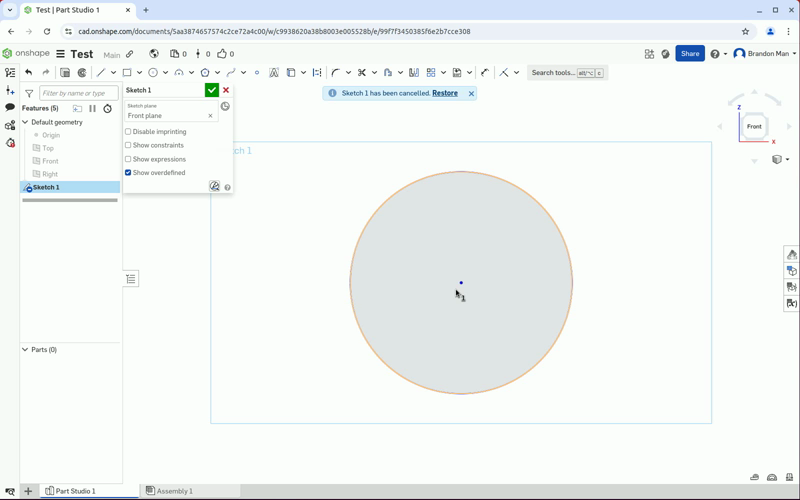
mouse_move(73, 352)
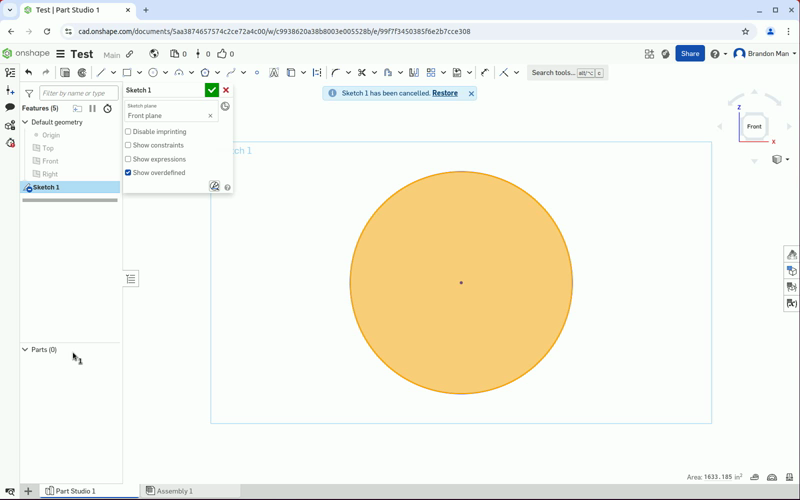
key(shift+y)
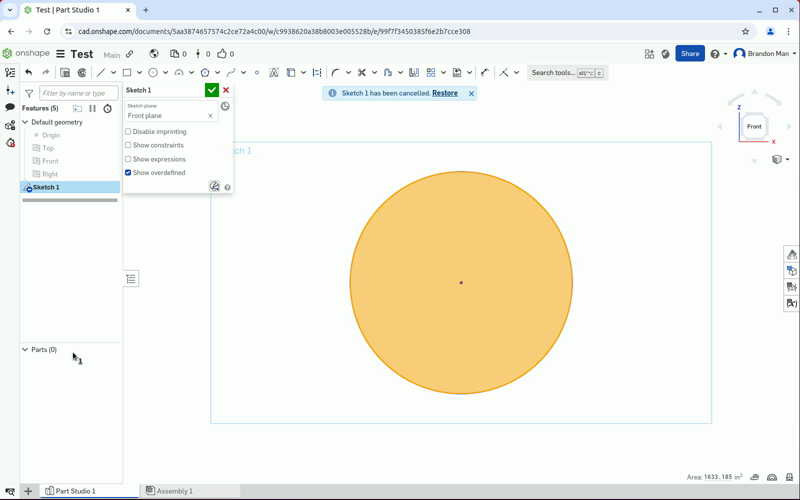
key(shift+e)
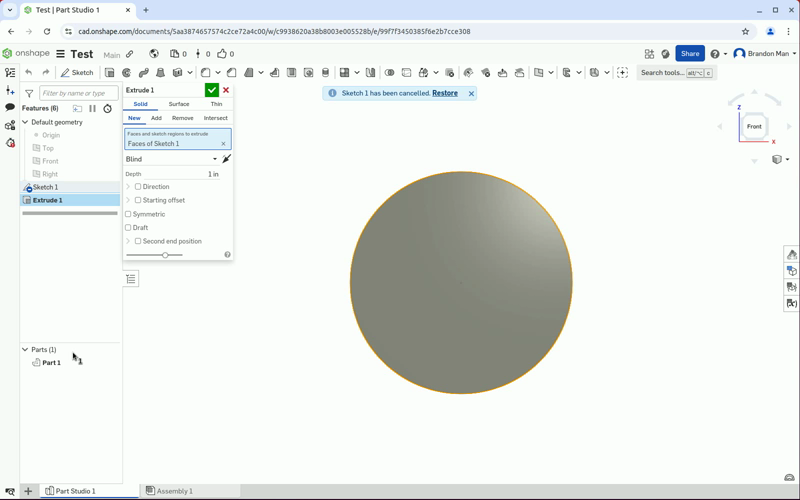
mouse_move(143, 106)
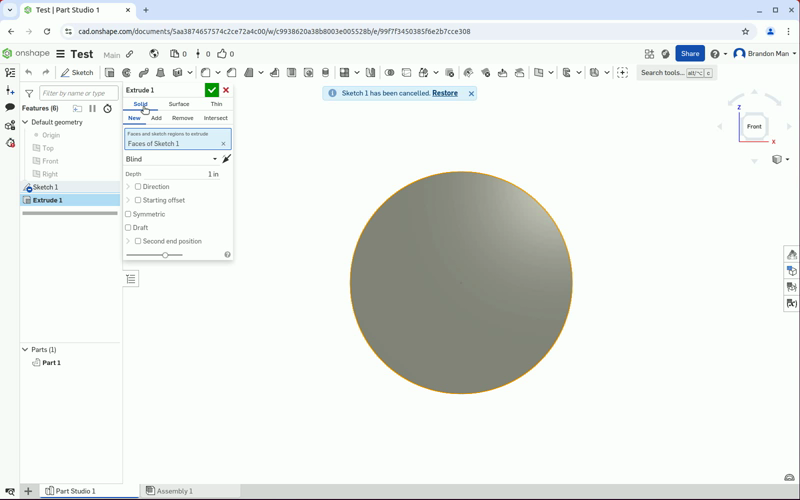
click(143, 106)
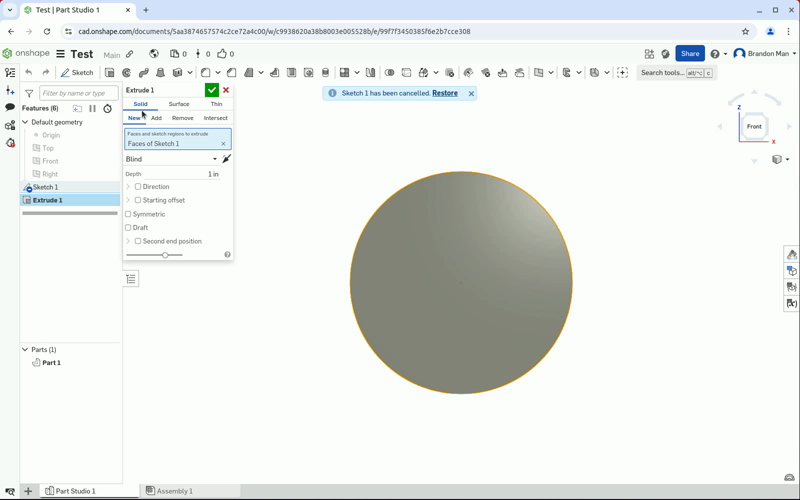
mouse_move(137, 120)
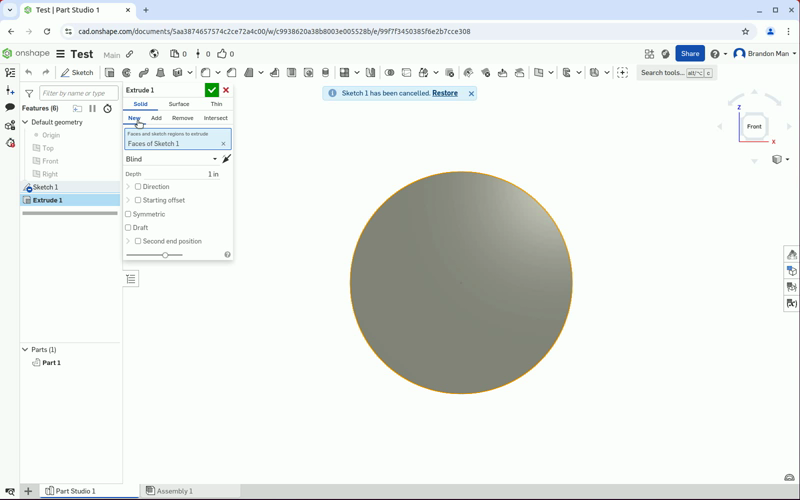
click(137, 120)
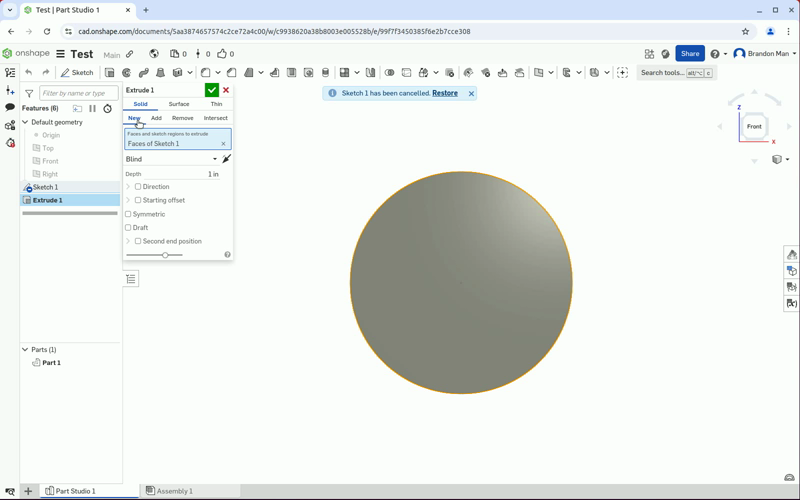
key(tab, 4)
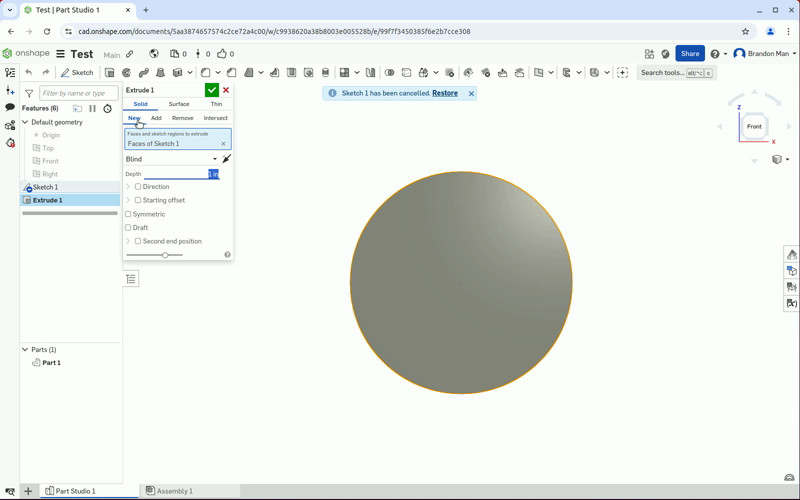
text(3.851)
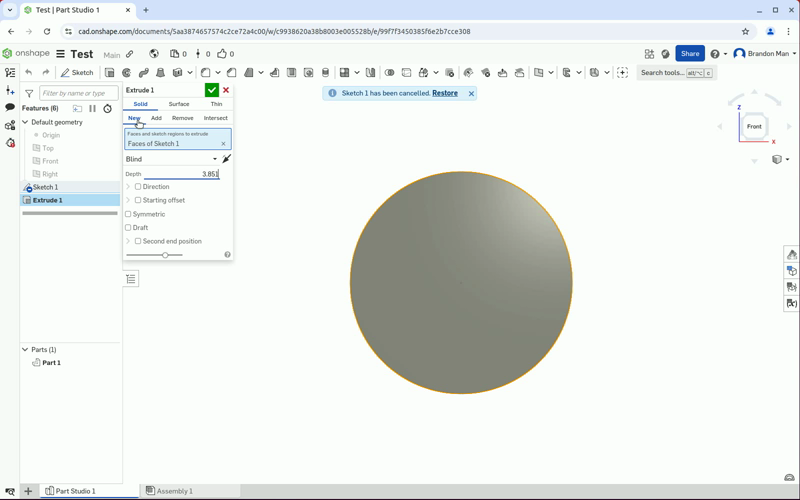
key(enter)
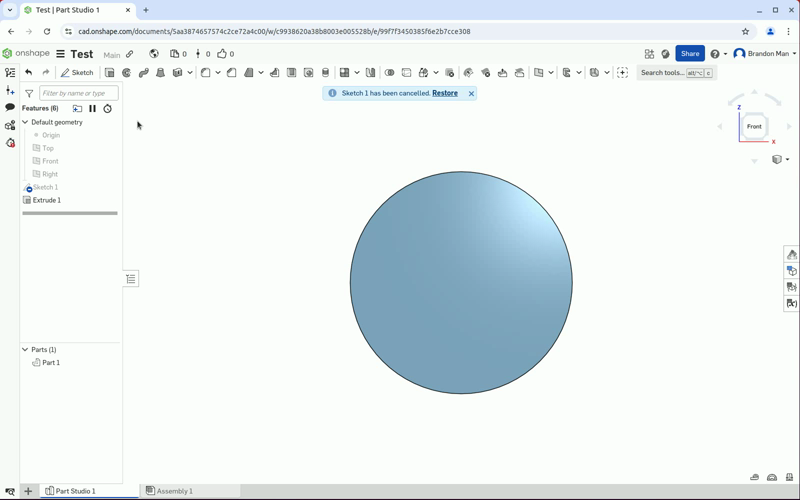
key(shift+h)
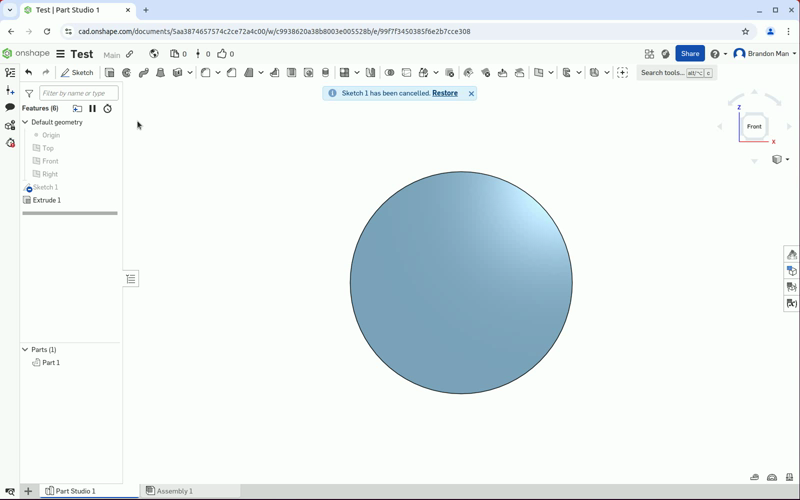
key(shift+h)
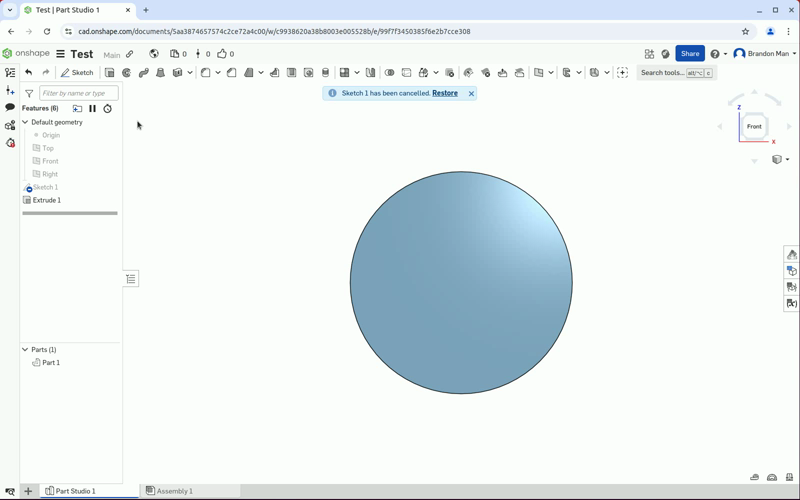
mouse_move(73, 189)
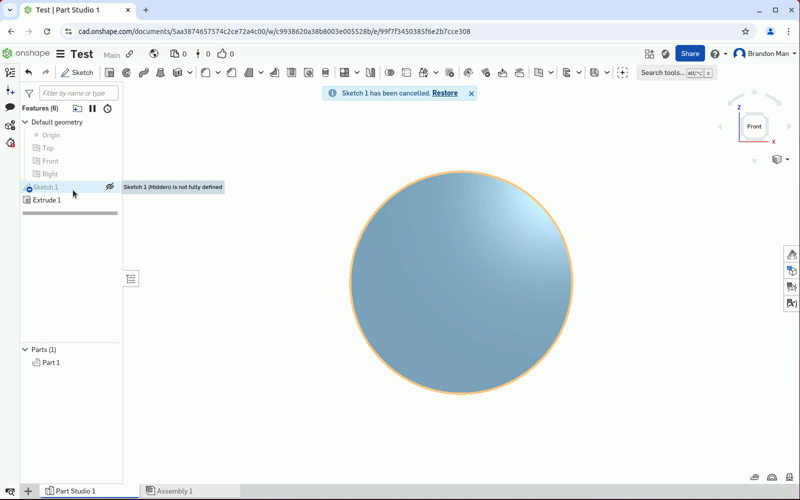
click(73, 189)
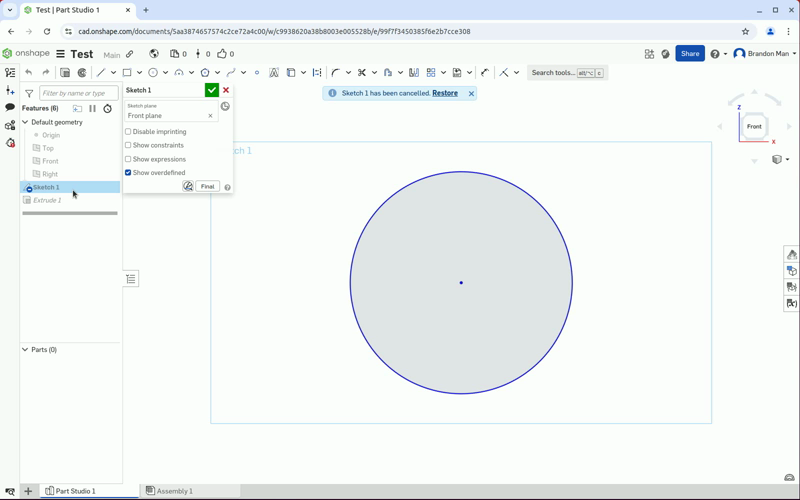
mouse_move(229, 92)
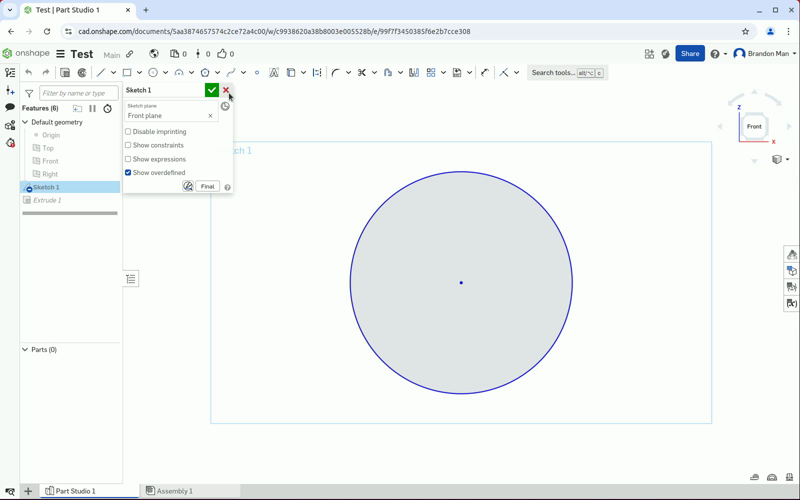
click(229, 92)
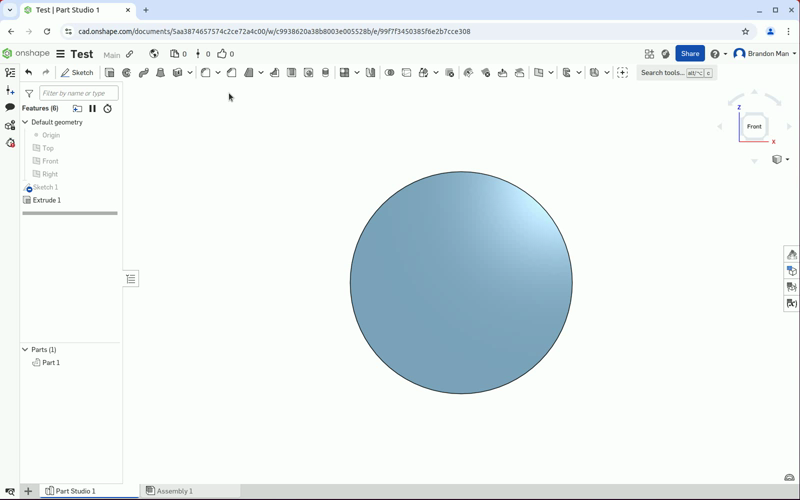
mouse_move(541, 75)
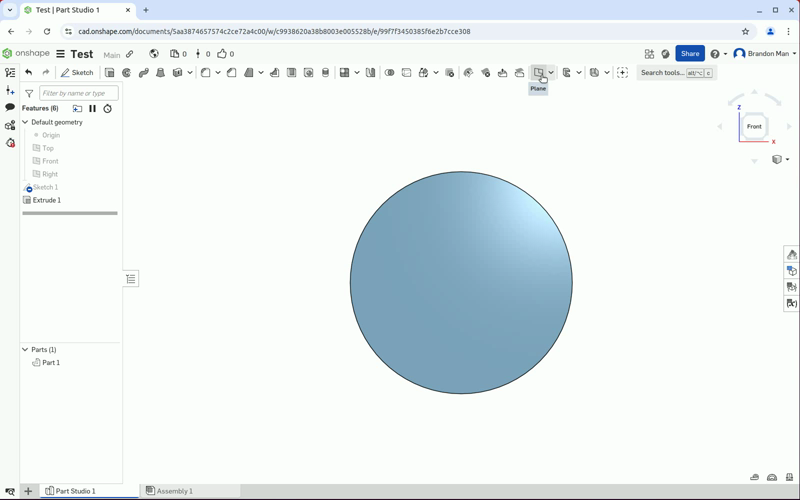
click(541, 75)
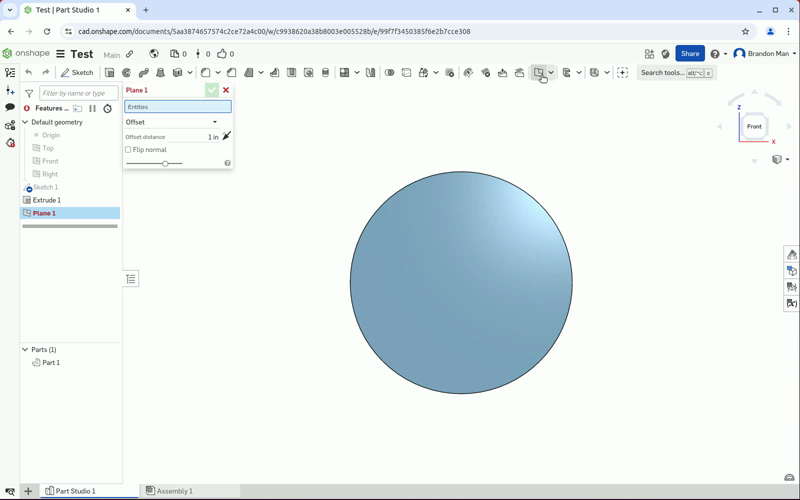
mouse_move(73, 163)
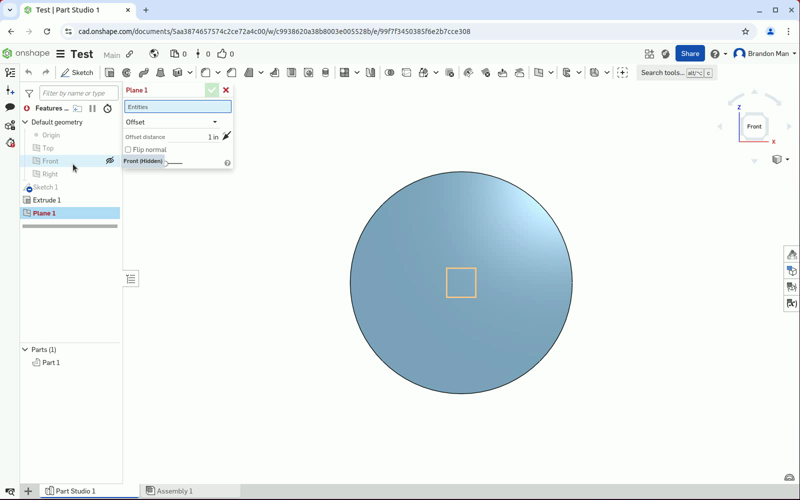
click(73, 163)
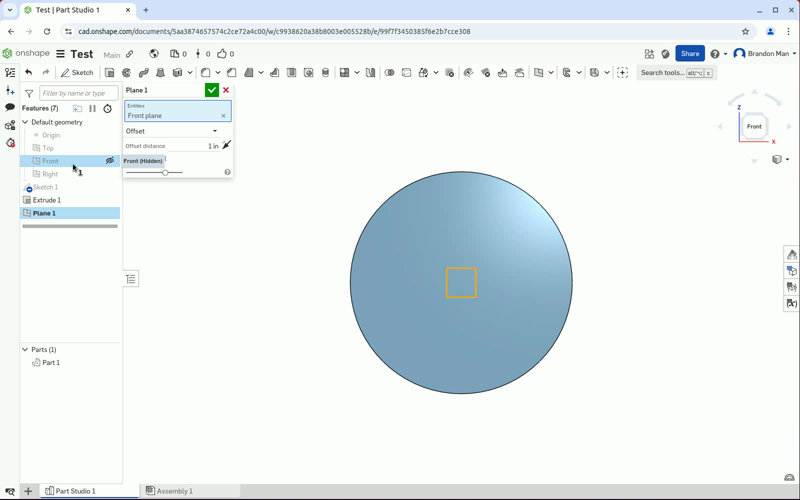
key(tab, 2)
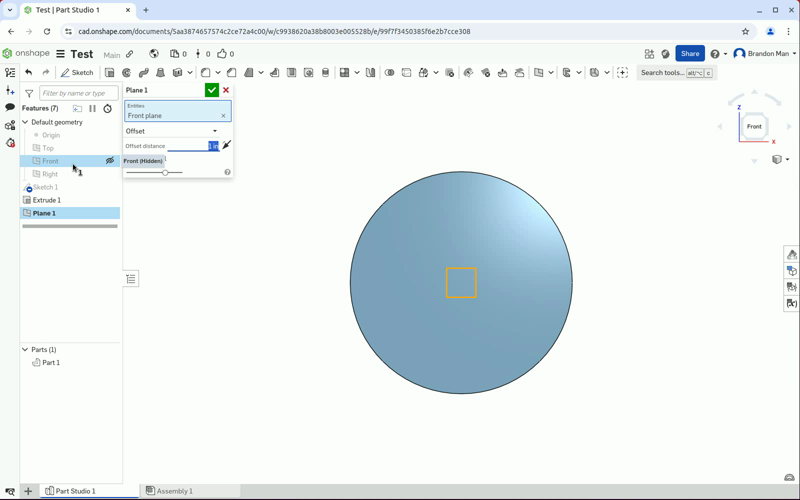
text(3.851)
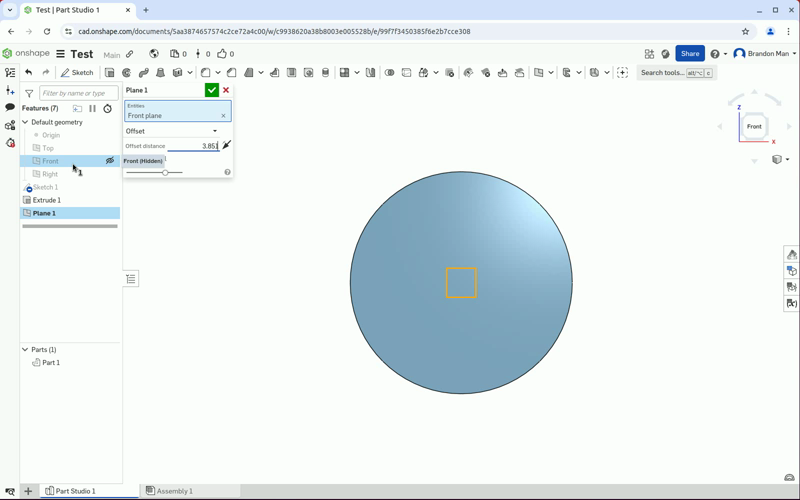
key(enter, 2)
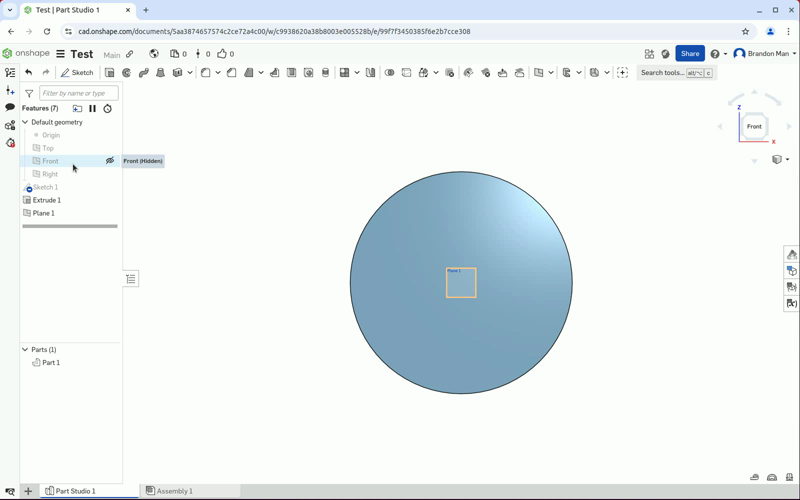
key(shift+s)
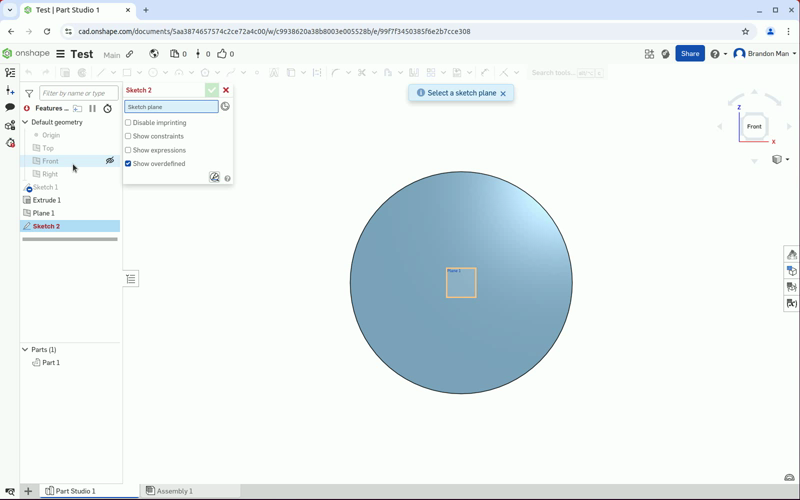
mouse_move(73, 215)
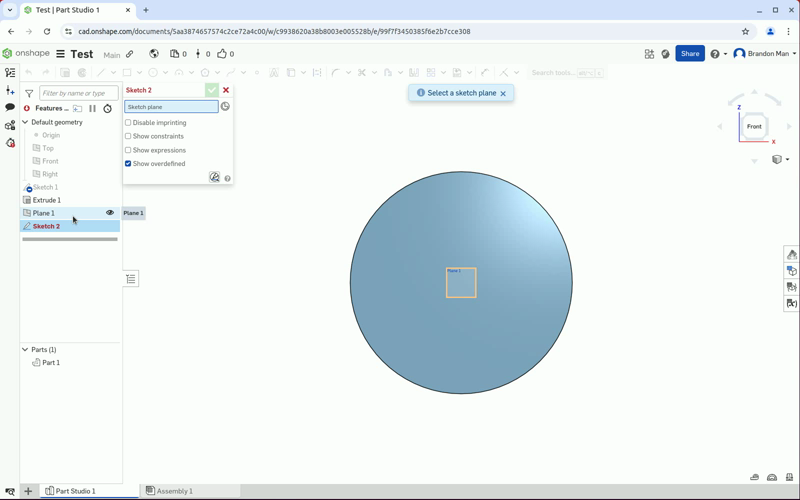
click(73, 215)
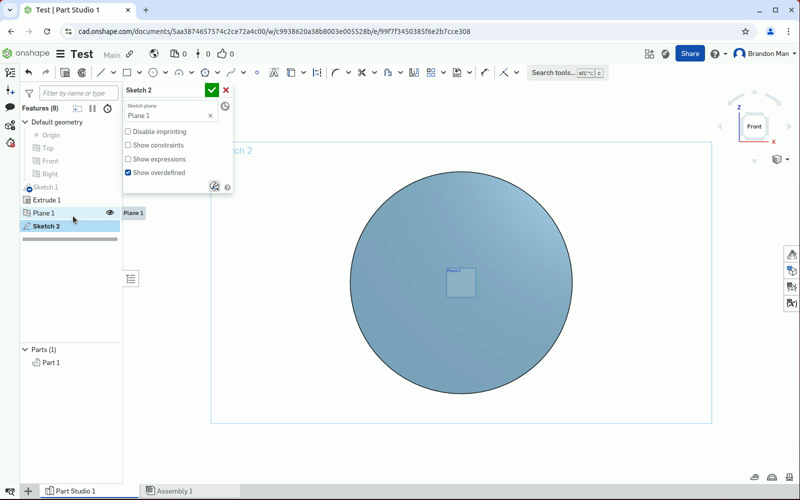
mouse_move(73, 352)
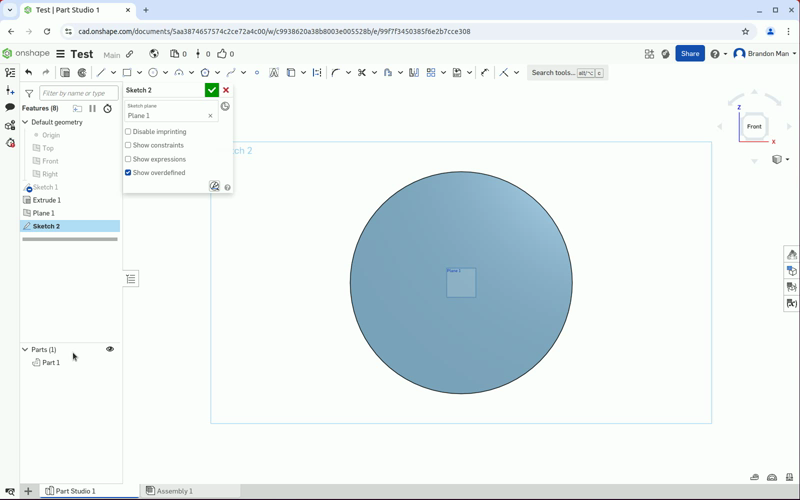
key(y)
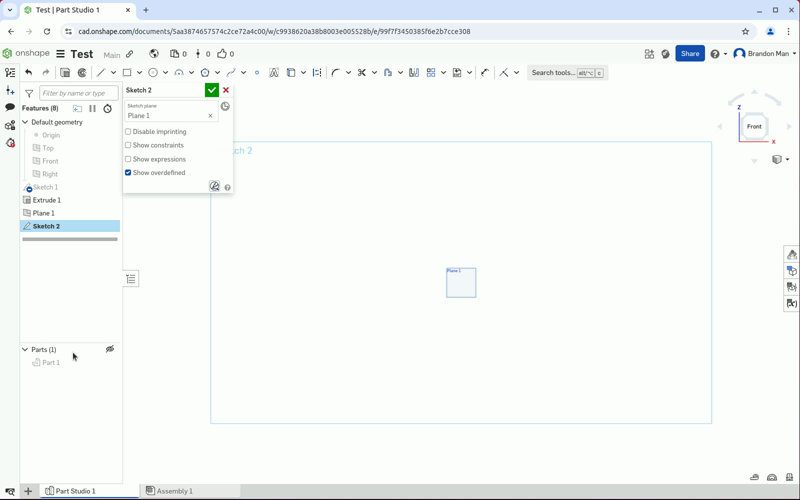
key(c)
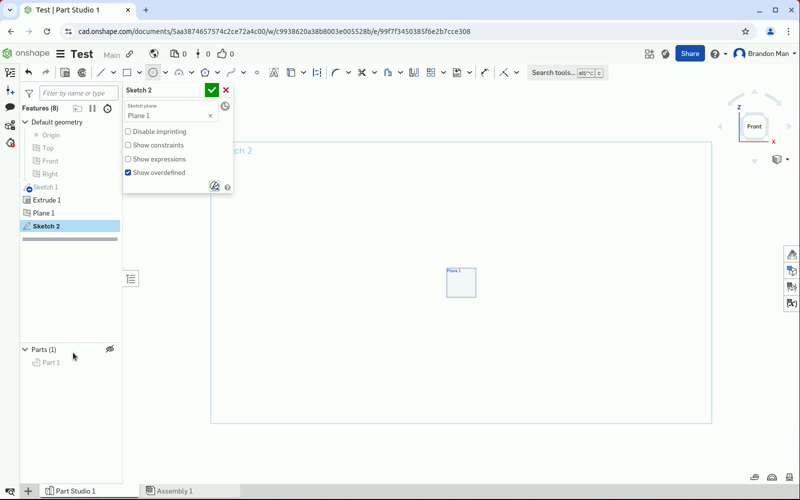
key_down(shift)
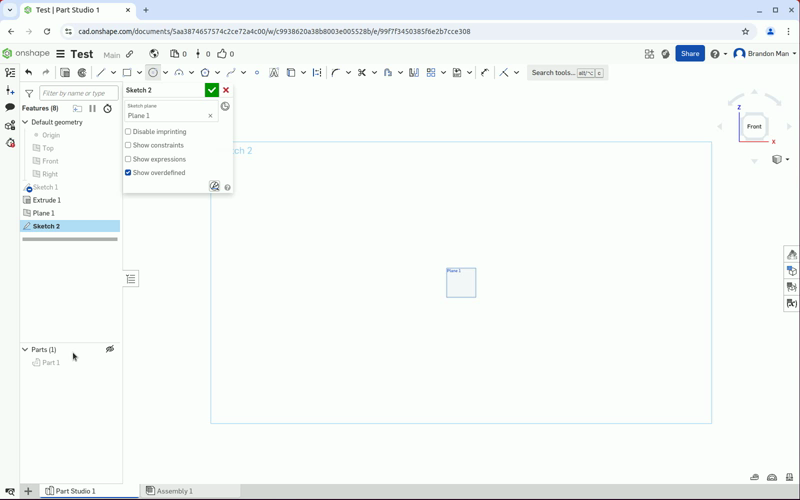
mouse_move(461, 282)
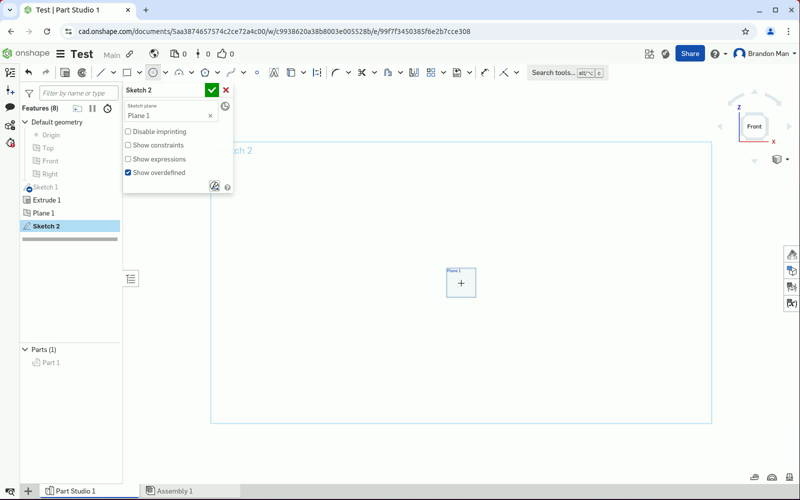
click(461, 282)
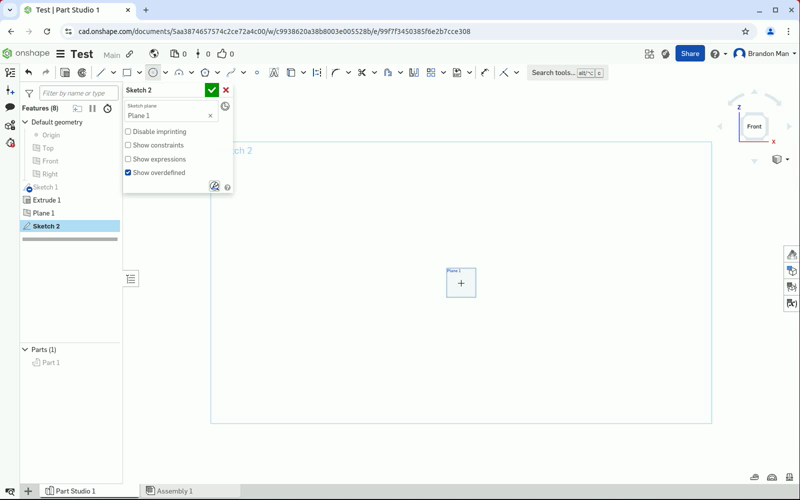
key_up(shift)
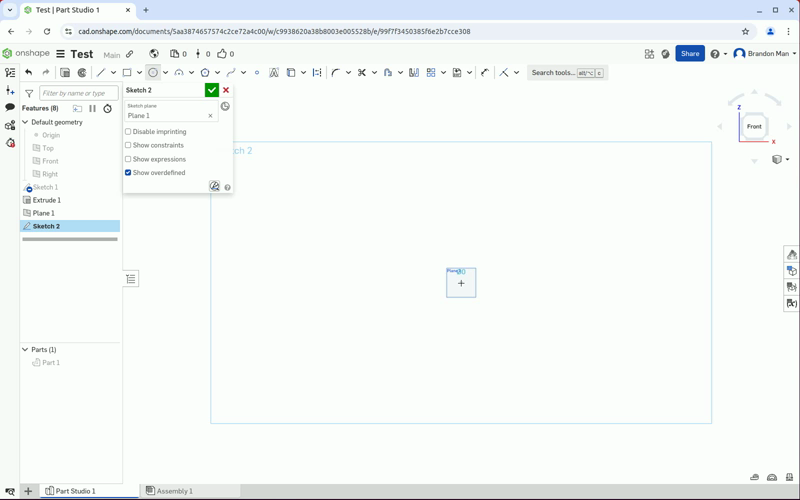
mouse_move(562, 282)
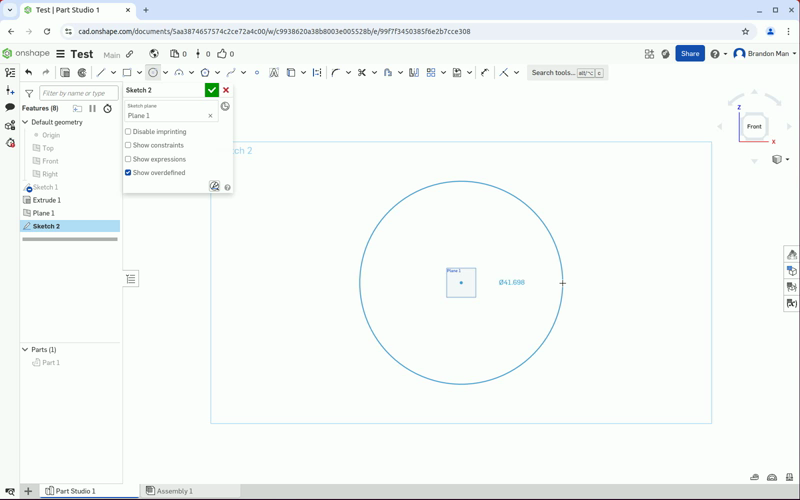
click(562, 282)
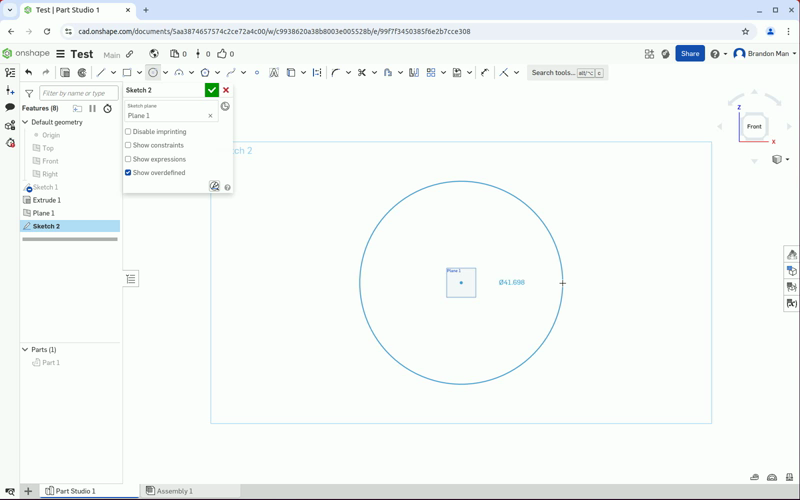
key(esc)
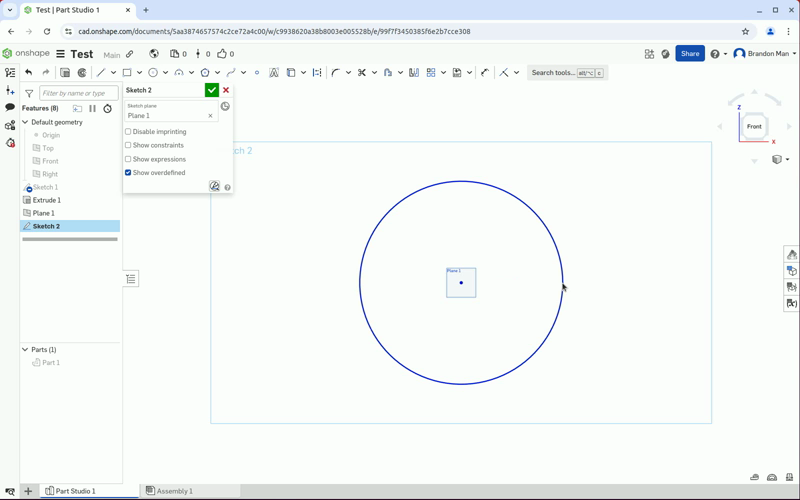
mouse_move(418, 266)
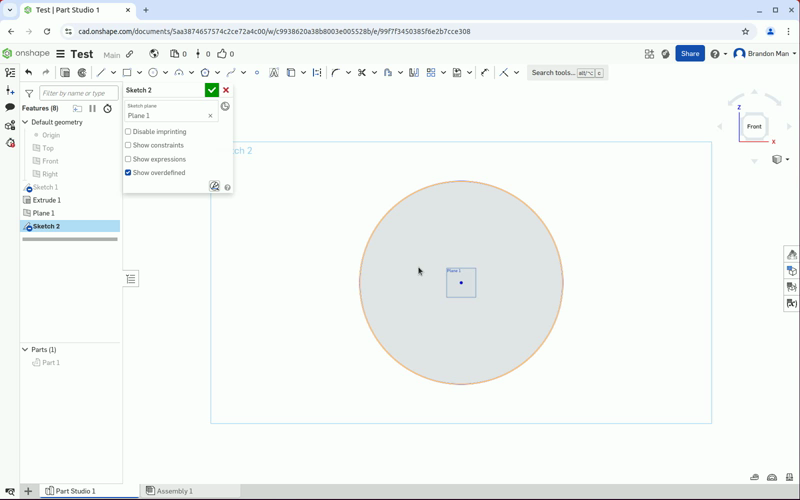
click(418, 266)
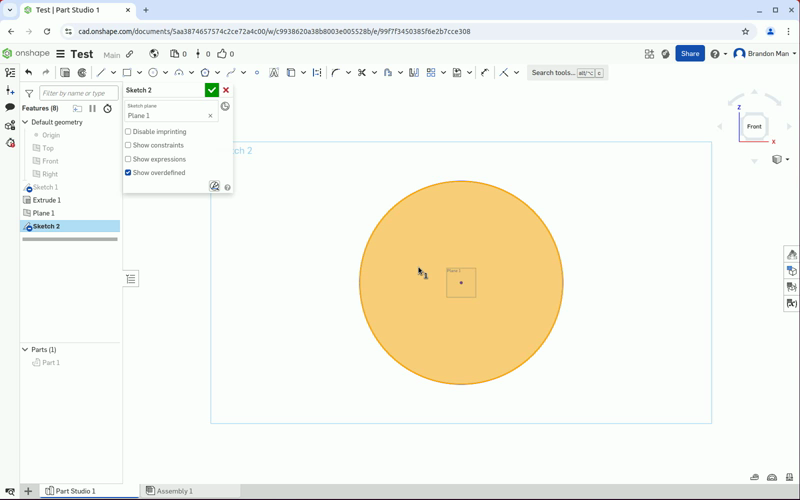
mouse_move(73, 352)
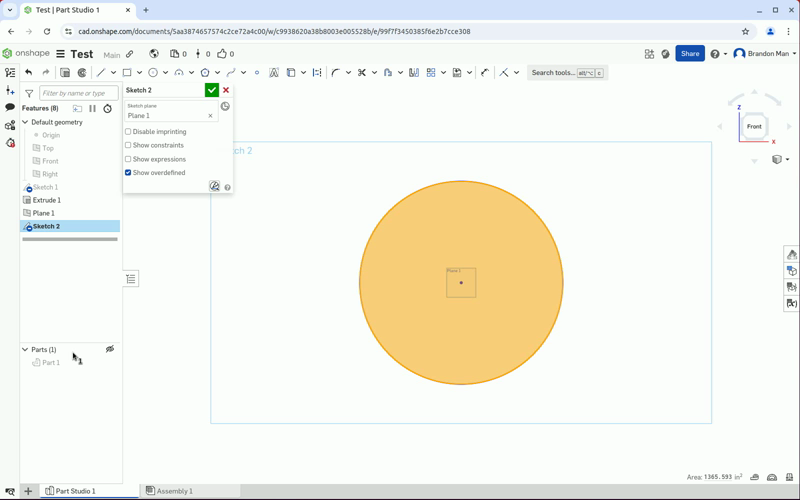
key(shift+y)
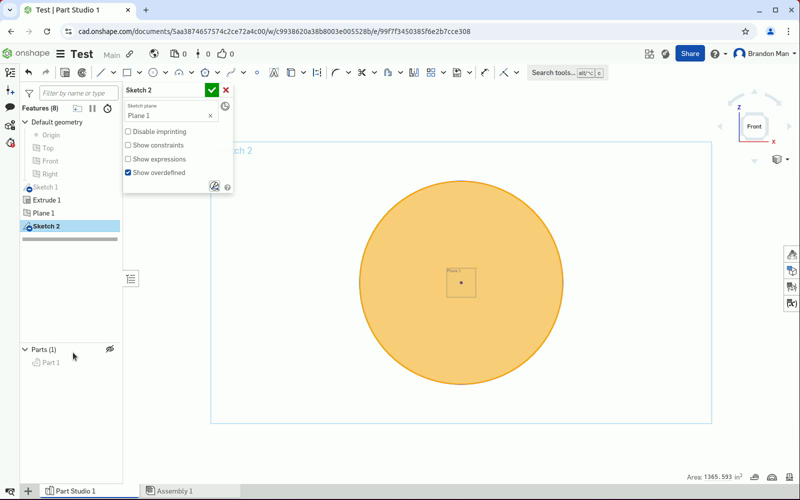
key(shift+e)
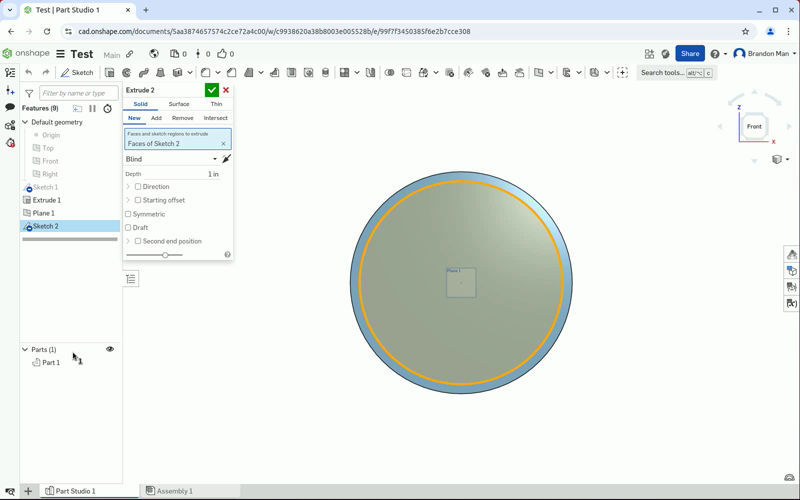
mouse_move(143, 106)
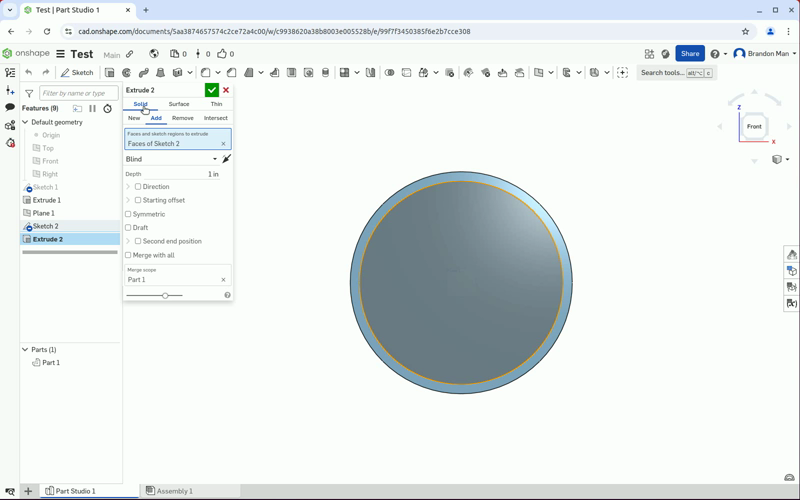
click(143, 106)
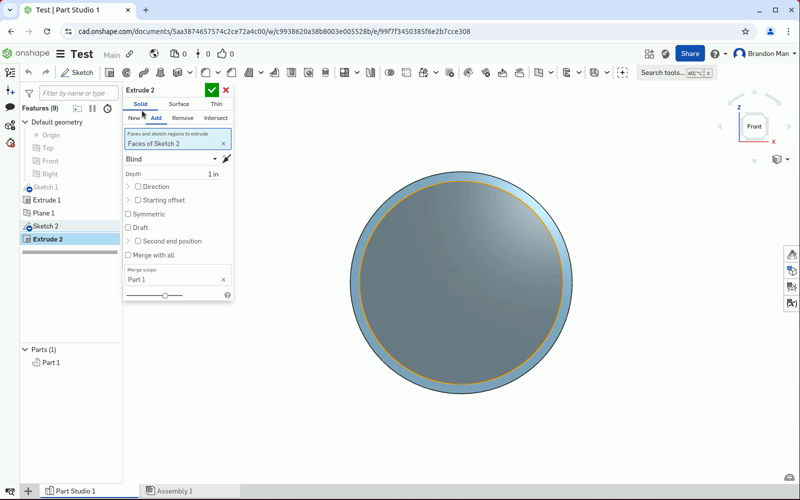
mouse_move(137, 120)
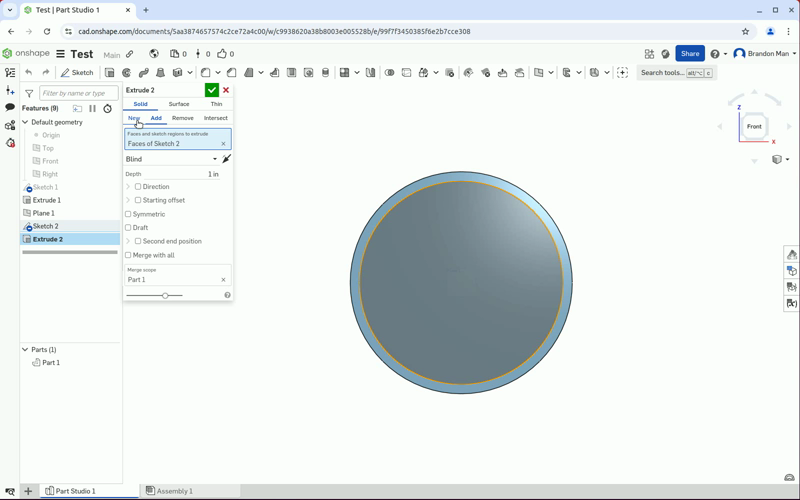
click(137, 120)
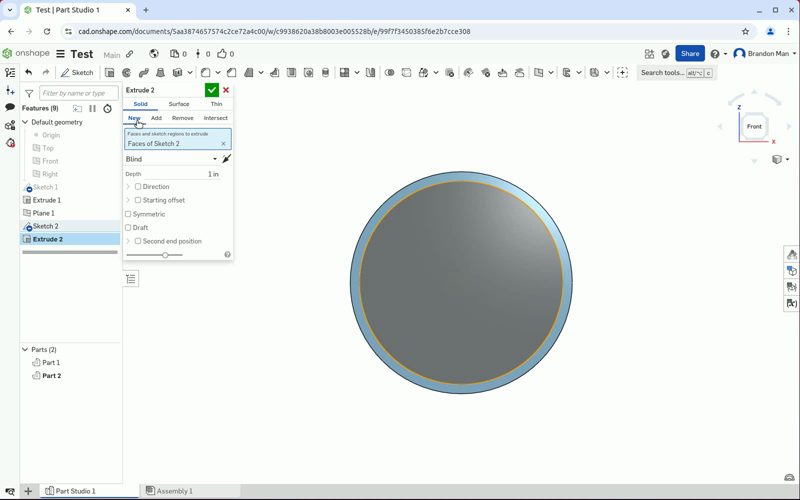
key(tab, 4)
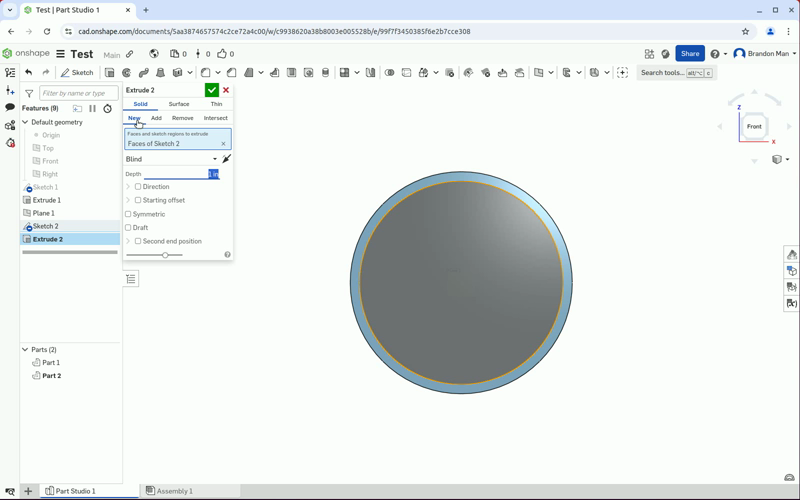
text(3.851)
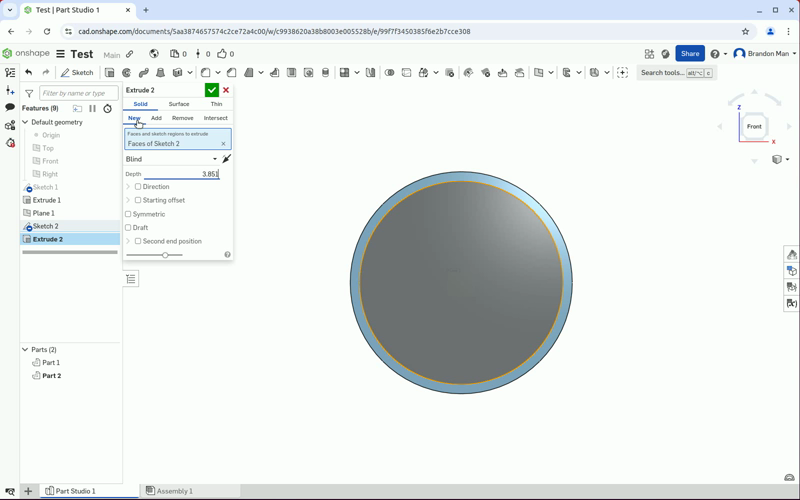
key(enter)
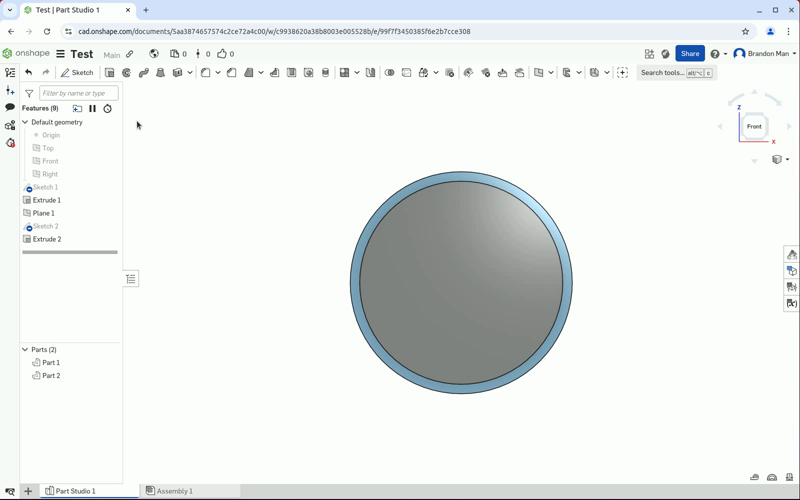
key(shift+h)
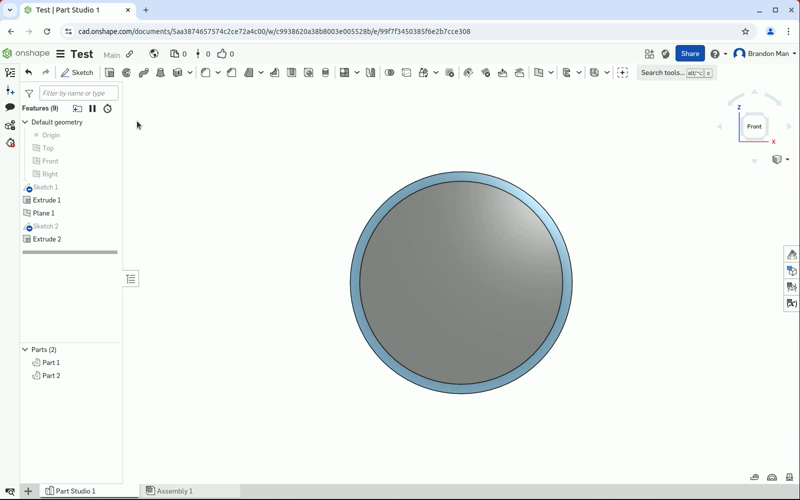
key(shift+h)
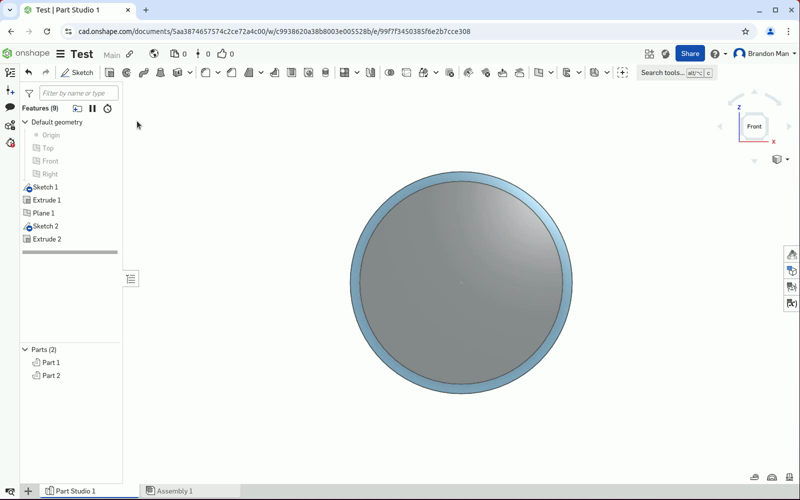
key(shift+7)
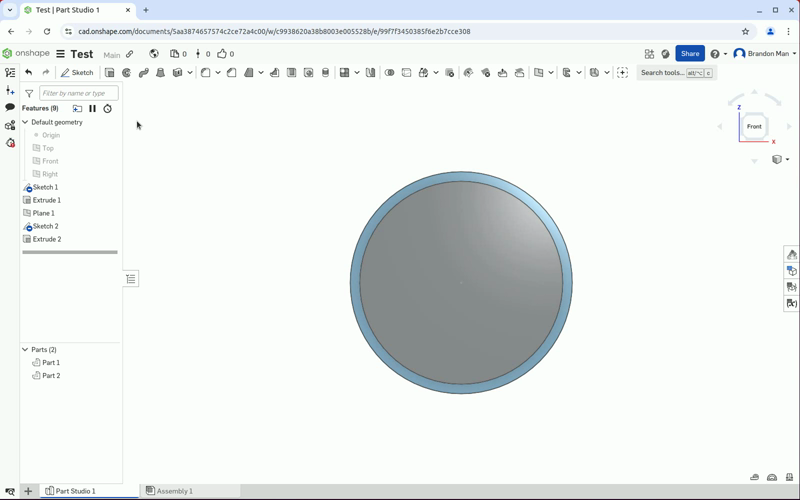
key(left, 2)
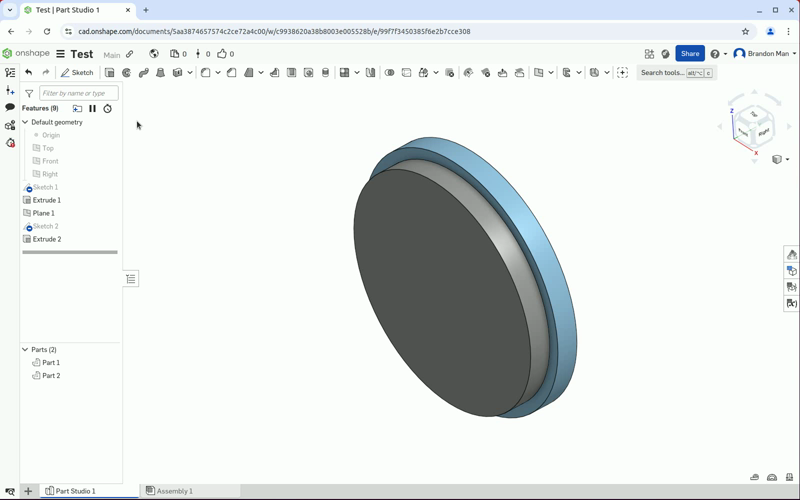
key(down, 2)
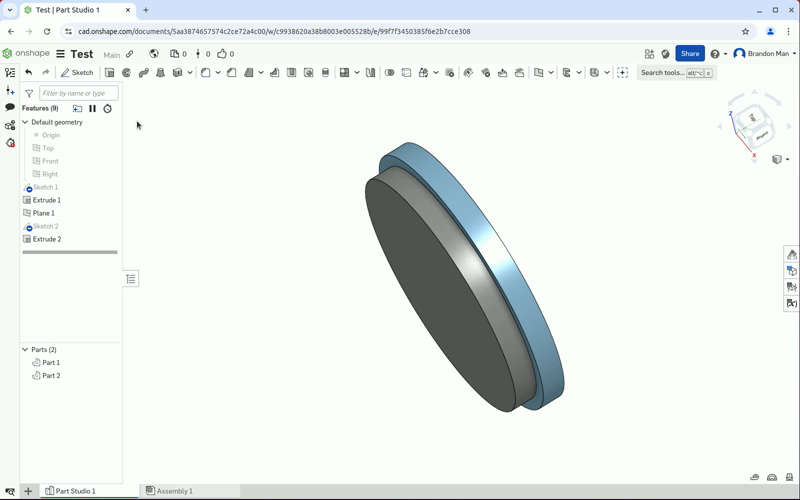
key(up, 2)
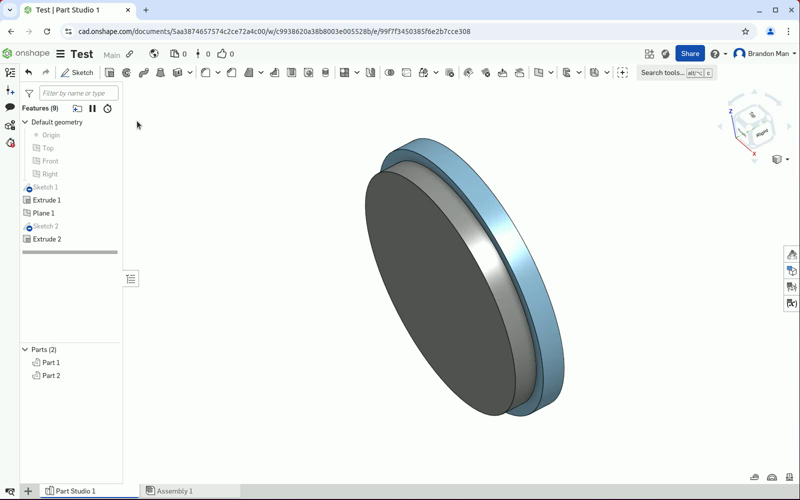
key(right, 2)
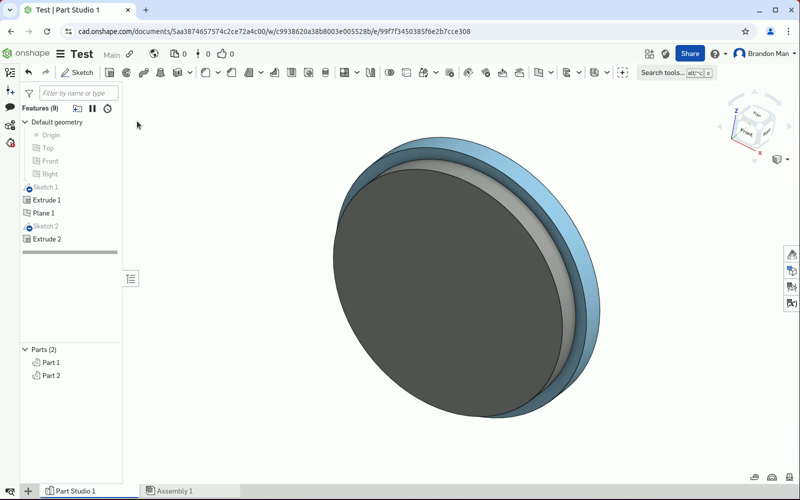
mouse_move(73, 189)
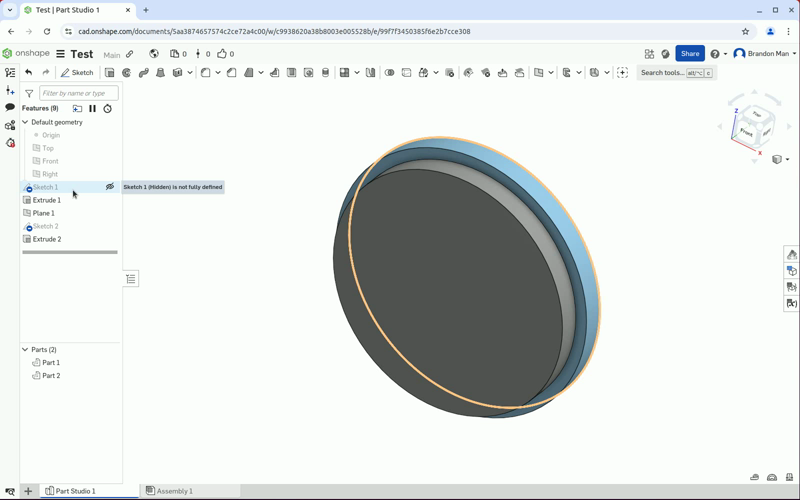
click(73, 189)